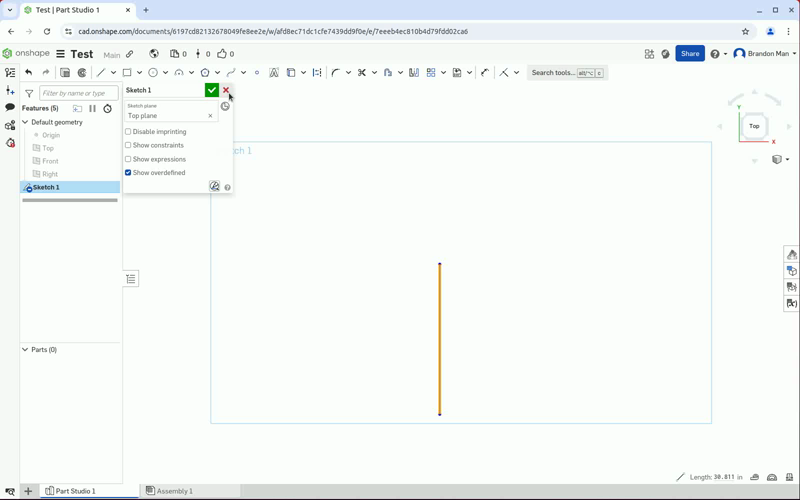
key(shift+h)
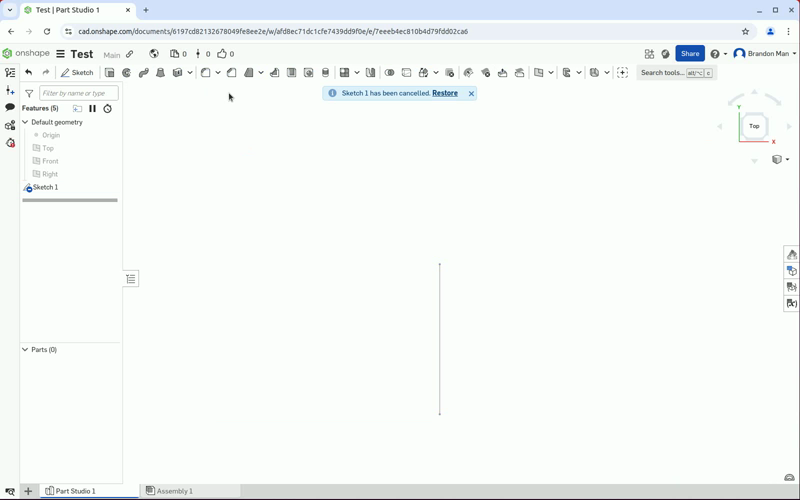
key(shift+s)
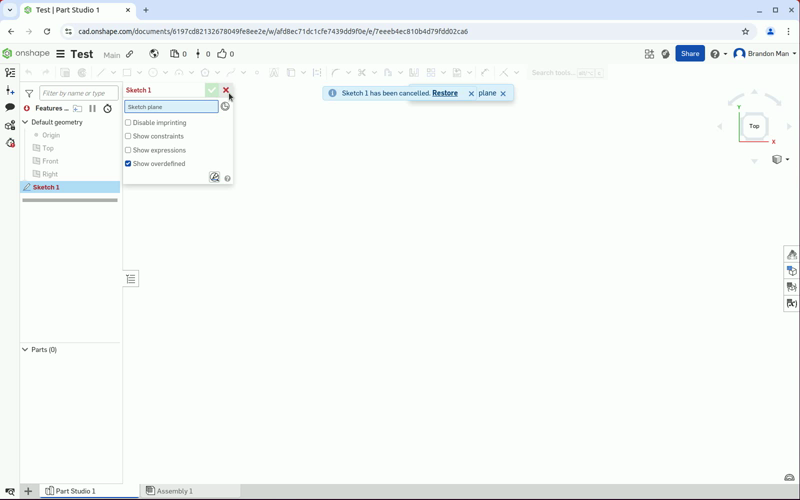
mouse_move(73, 150)
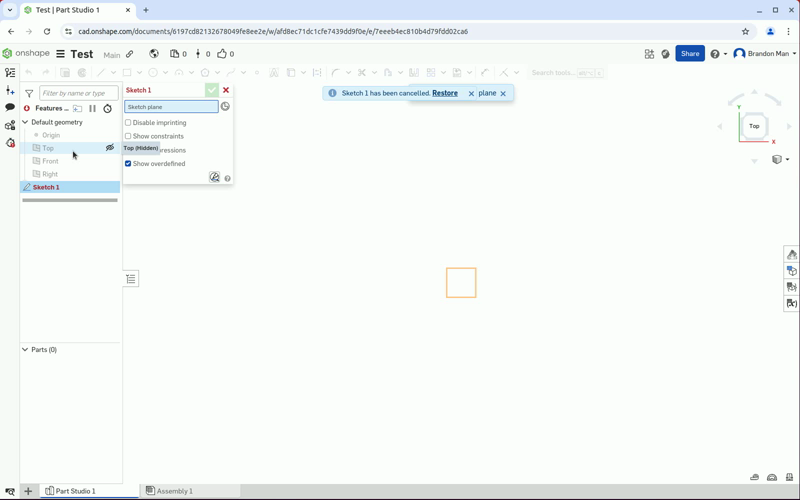
click(73, 150)
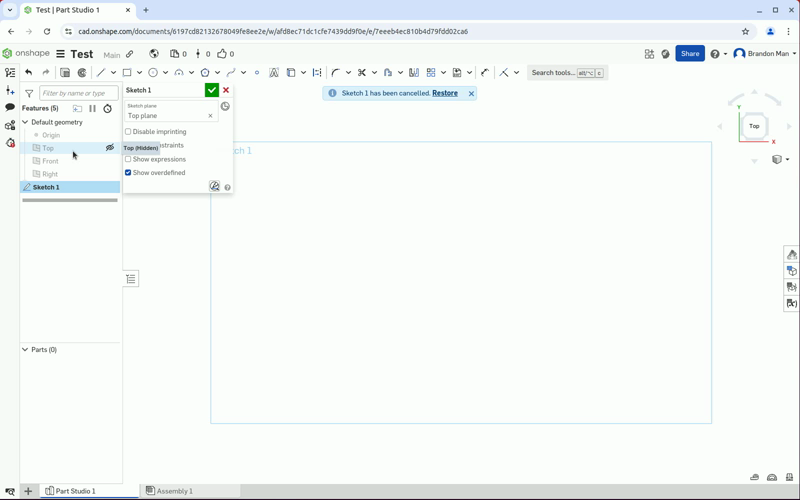
mouse_move(73, 352)
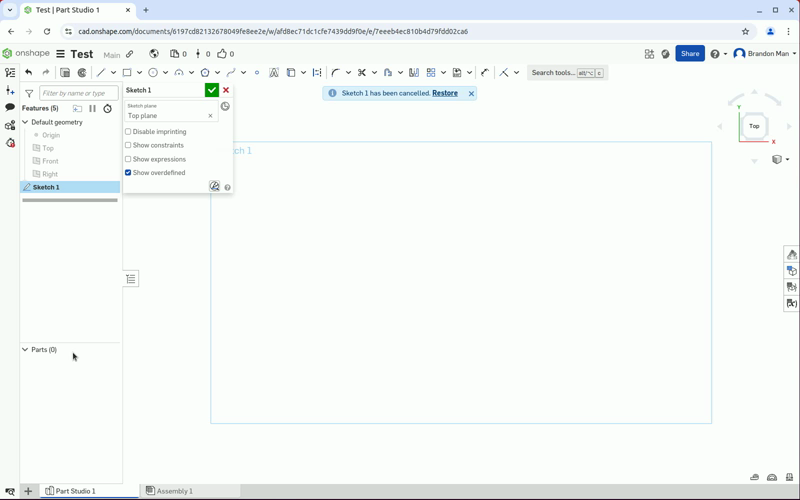
key(y)
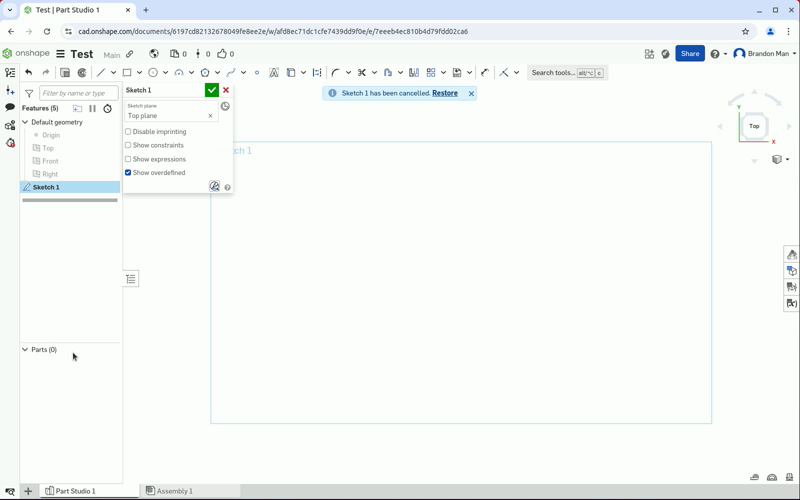
key(c)
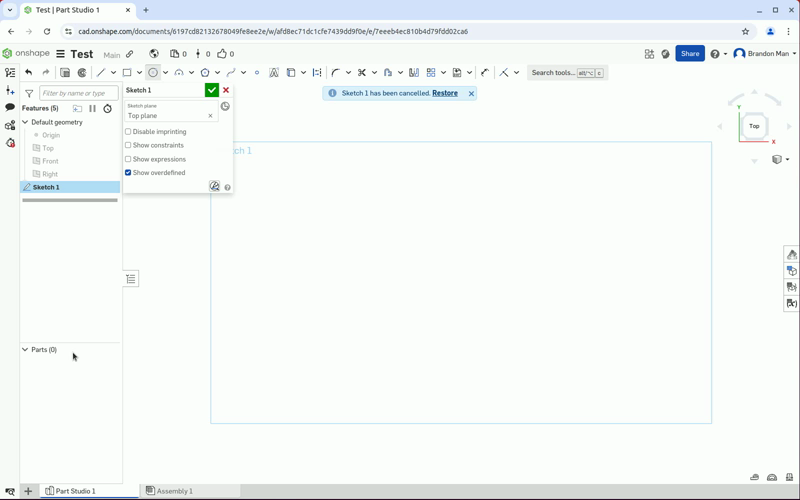
key_down(shift)
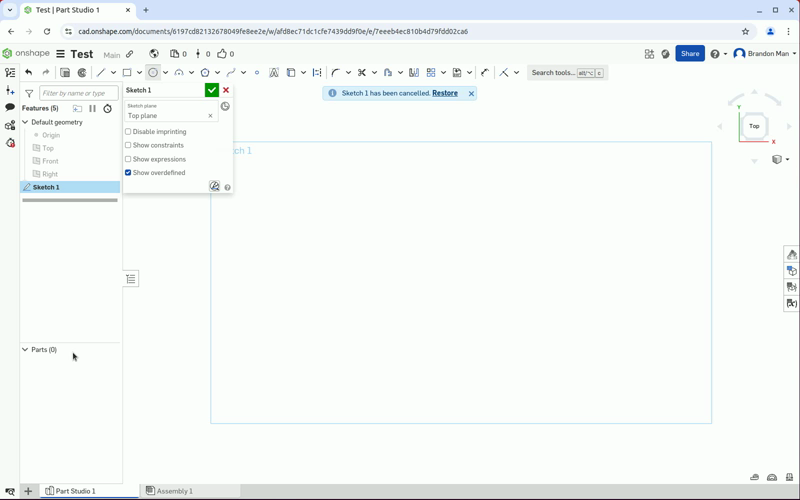
mouse_move(460, 282)
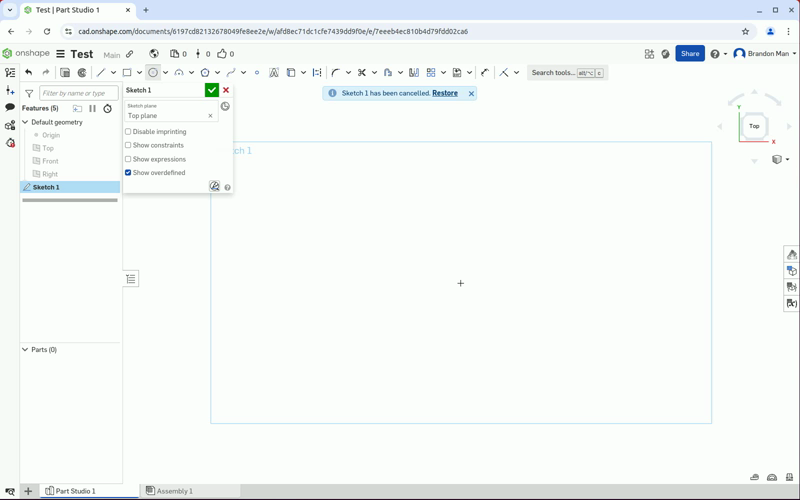
click(460, 282)
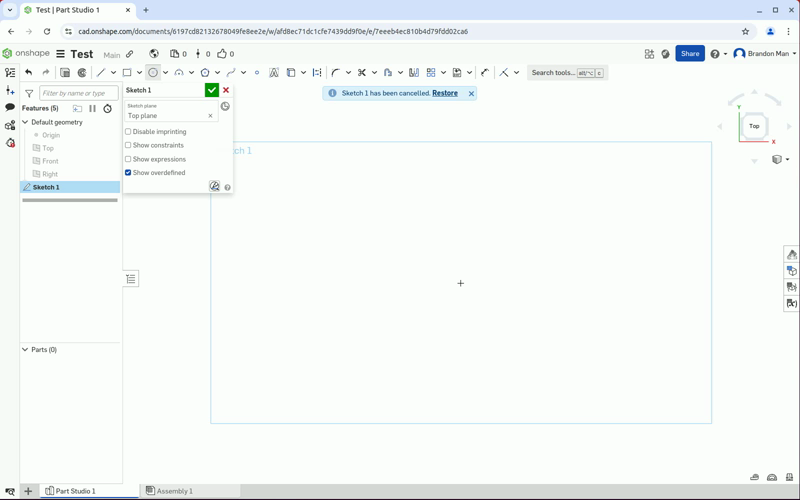
key_up(shift)
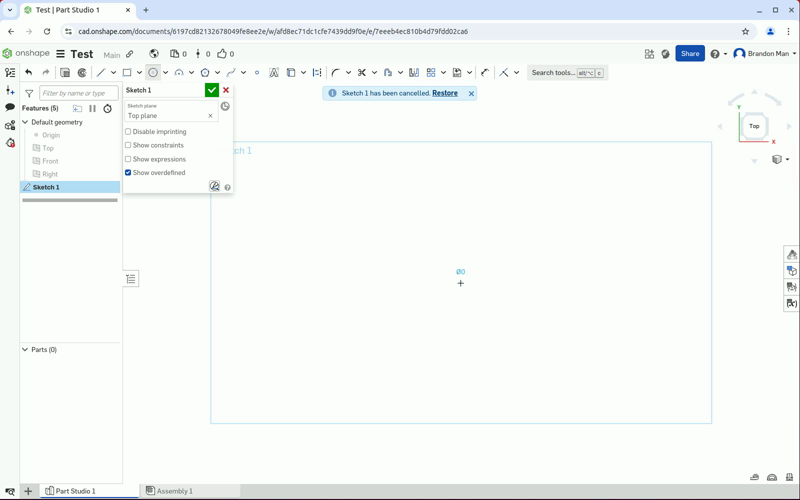
mouse_move(533, 282)
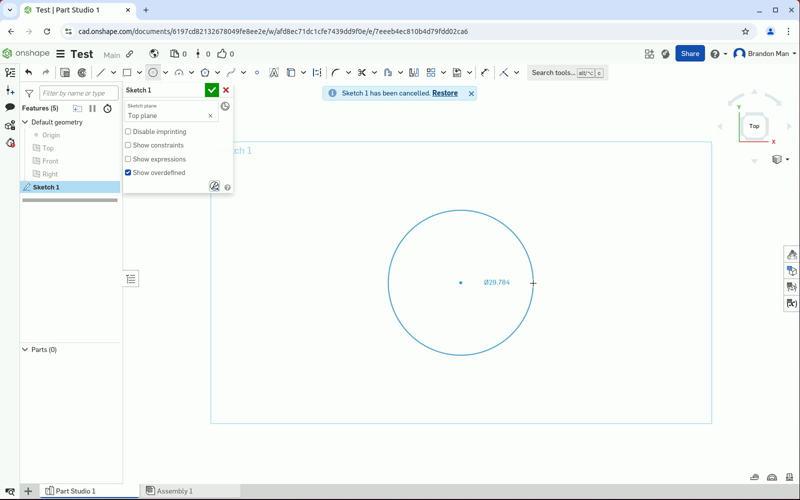
click(533, 282)
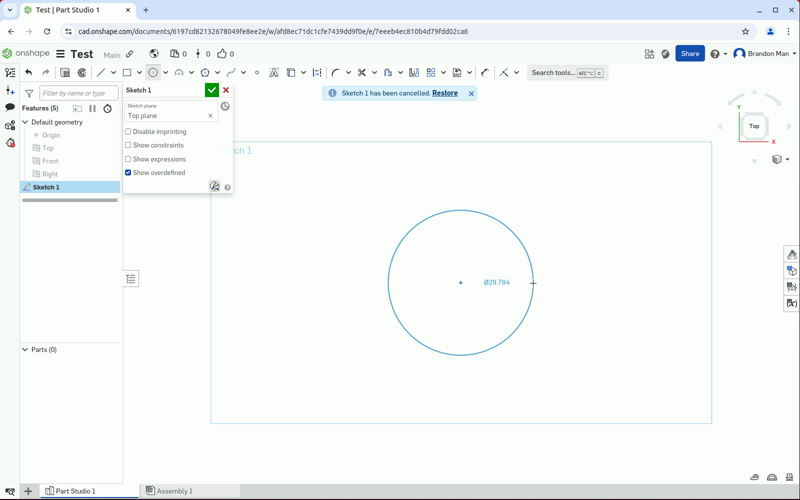
key(esc)
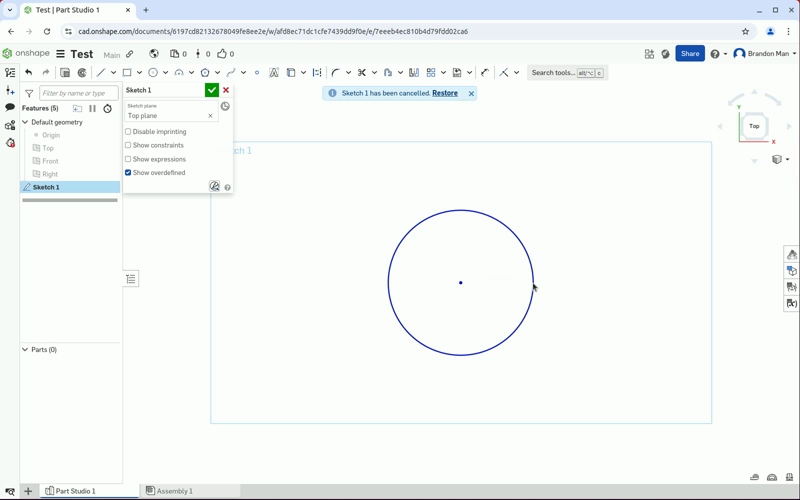
mouse_move(457, 261)
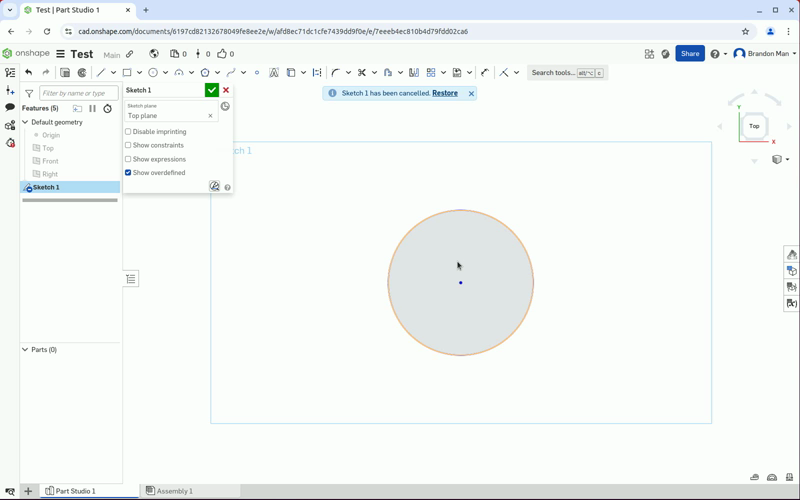
click(457, 261)
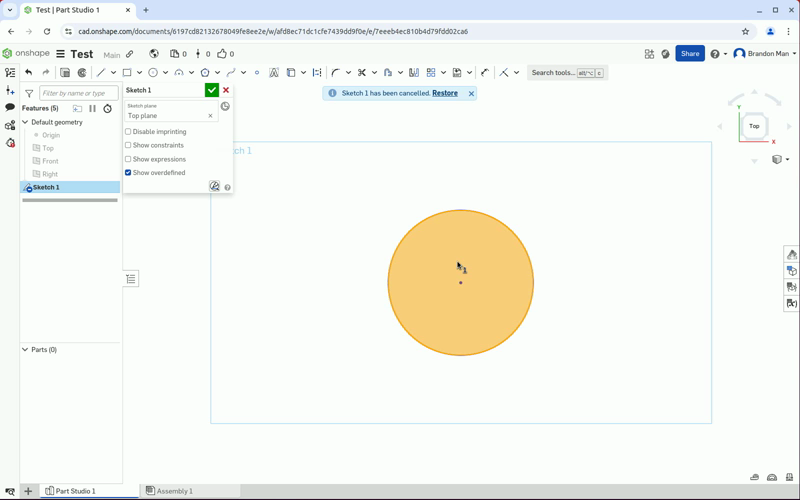
mouse_move(73, 352)
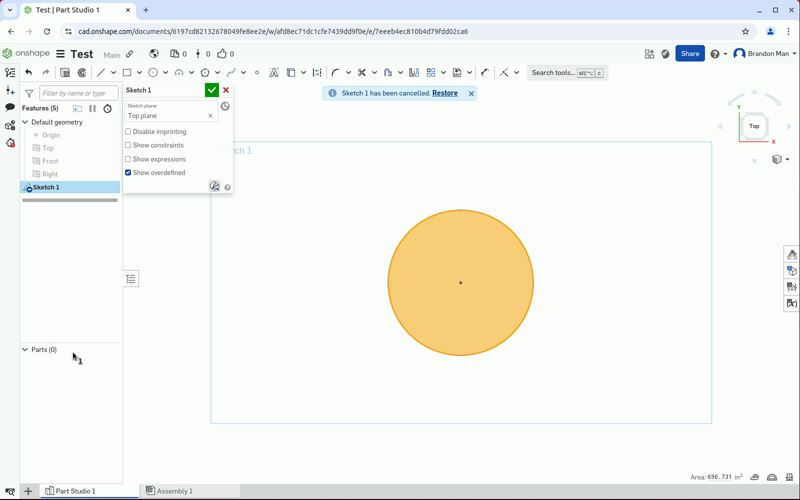
key(shift+y)
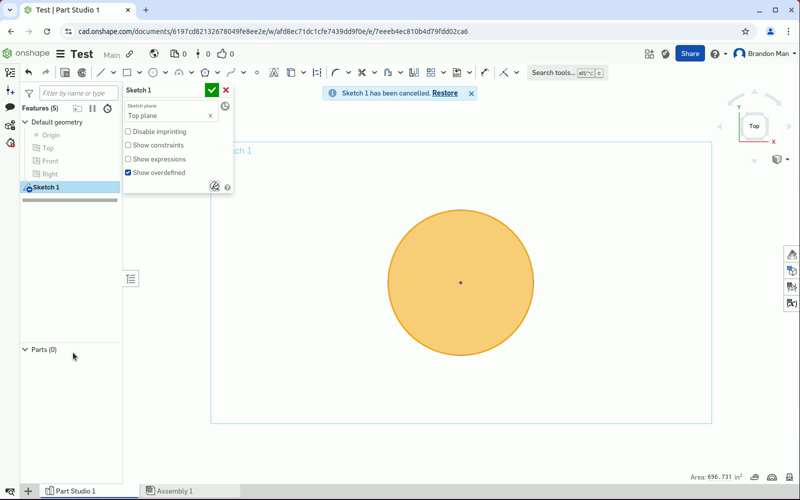
key(shift+e)
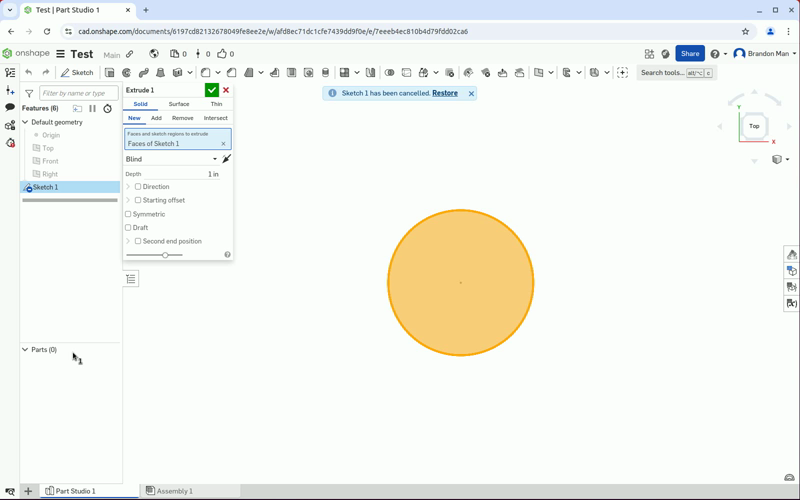
mouse_move(143, 106)
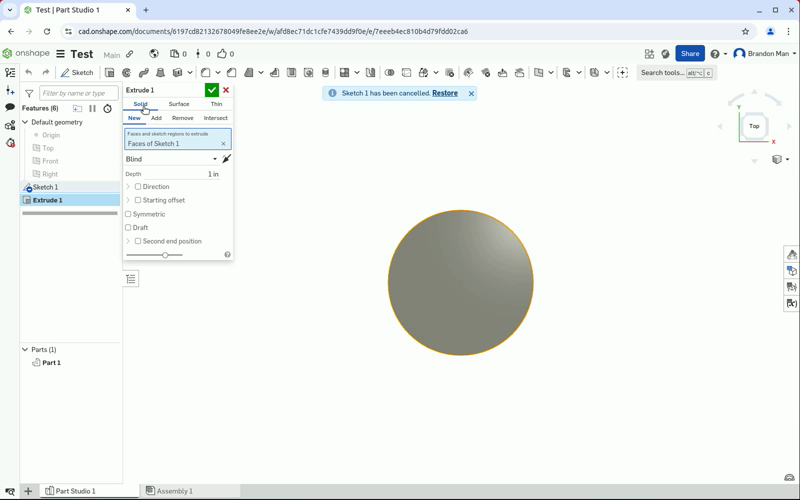
click(143, 106)
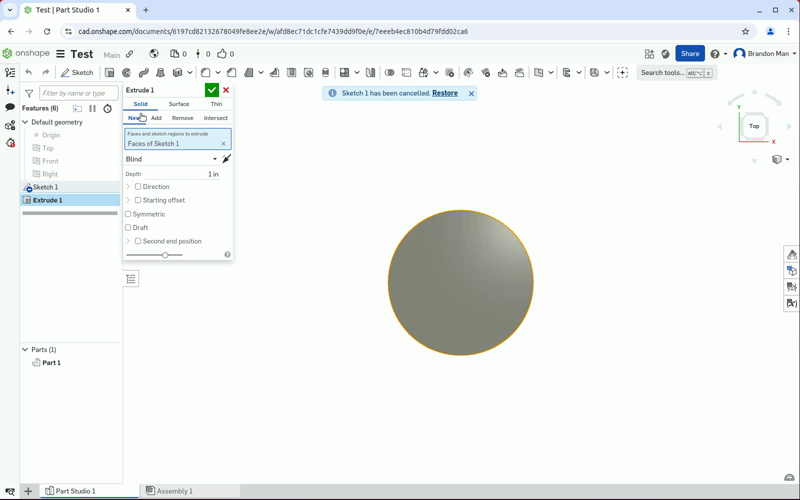
mouse_move(137, 120)
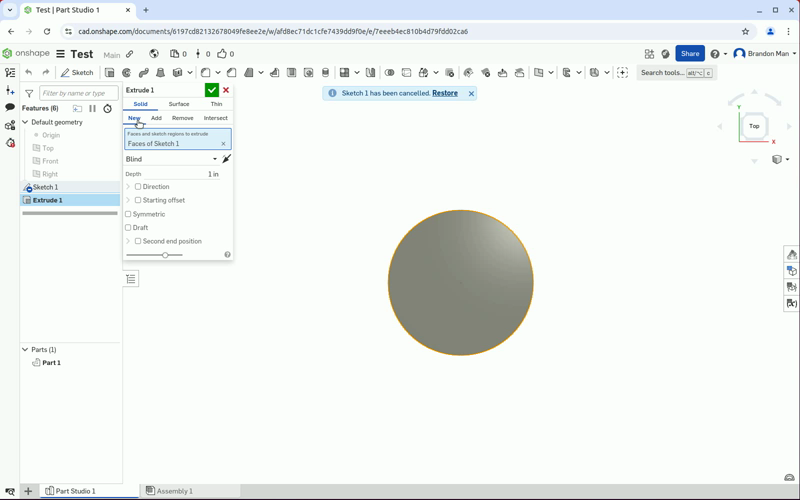
click(137, 120)
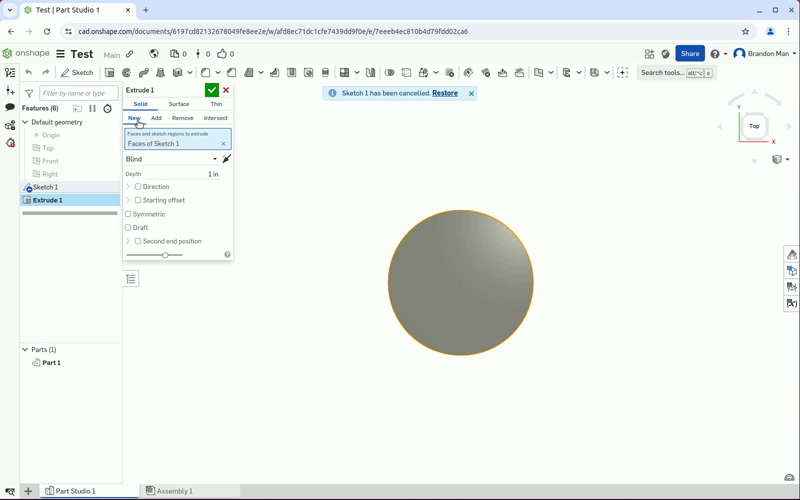
key(tab, 4)
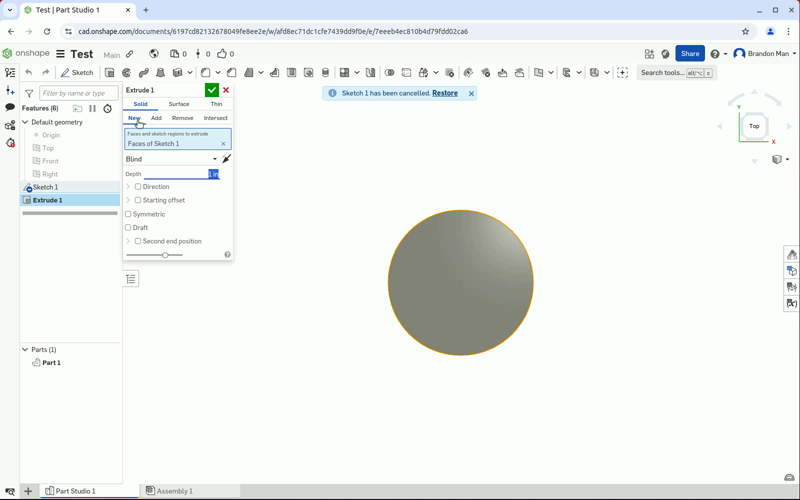
text(8.184)
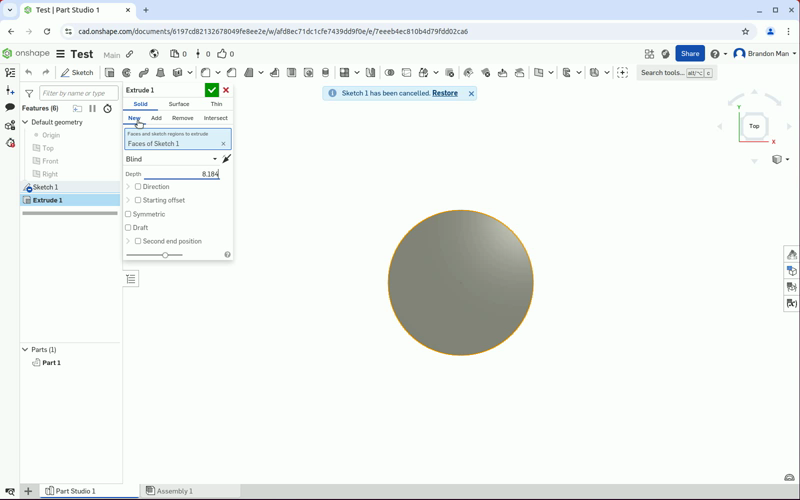
key(enter)
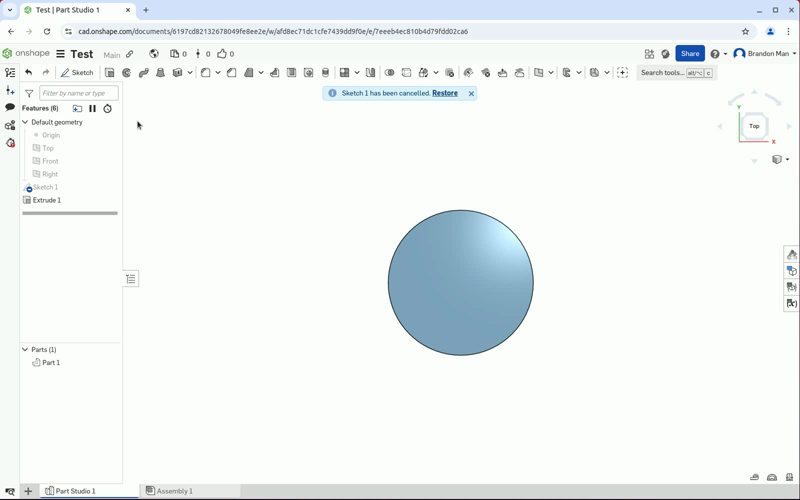
key(shift+h)
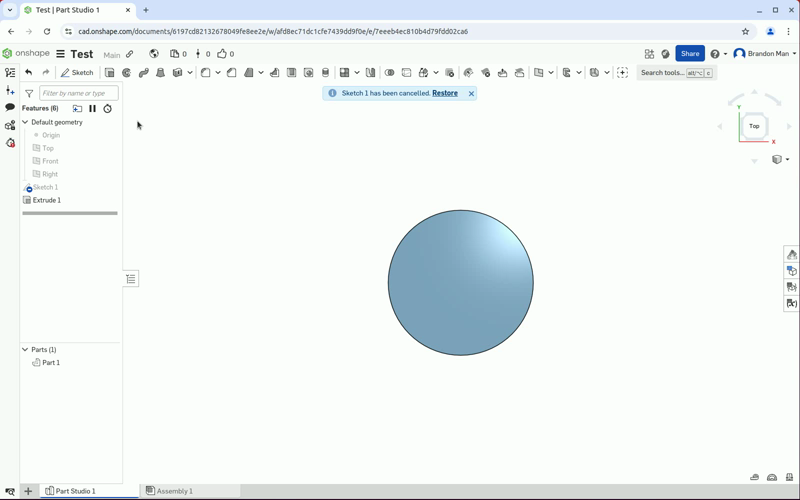
key(shift+h)
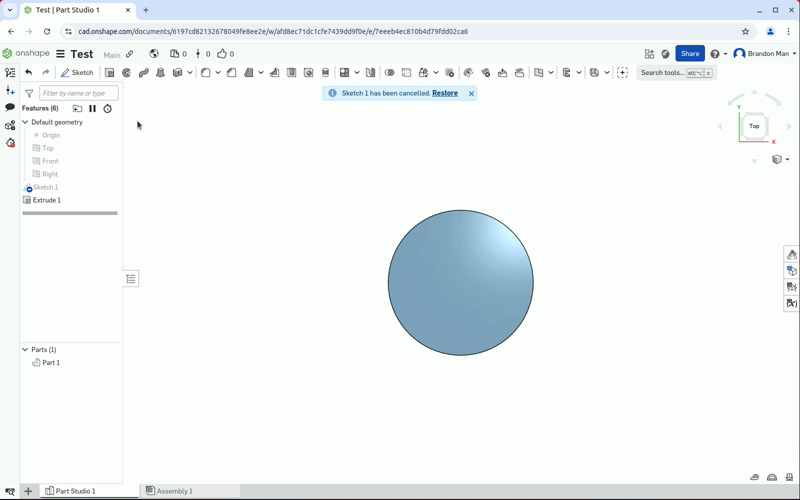
mouse_move(73, 189)
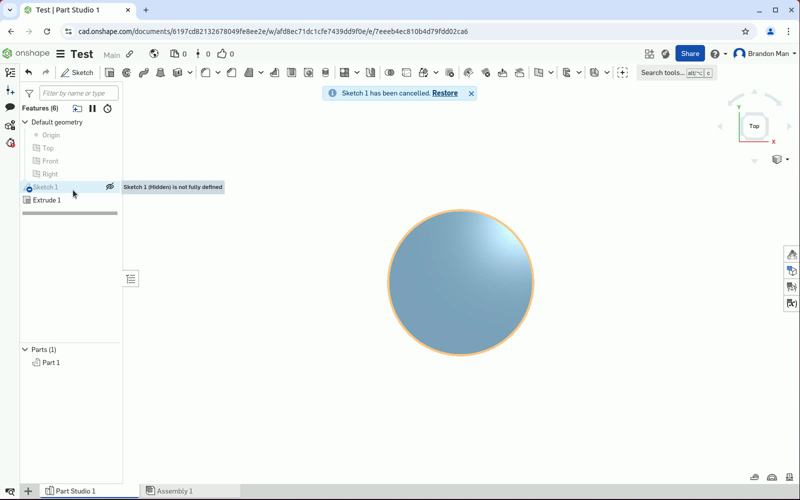
click(73, 189)
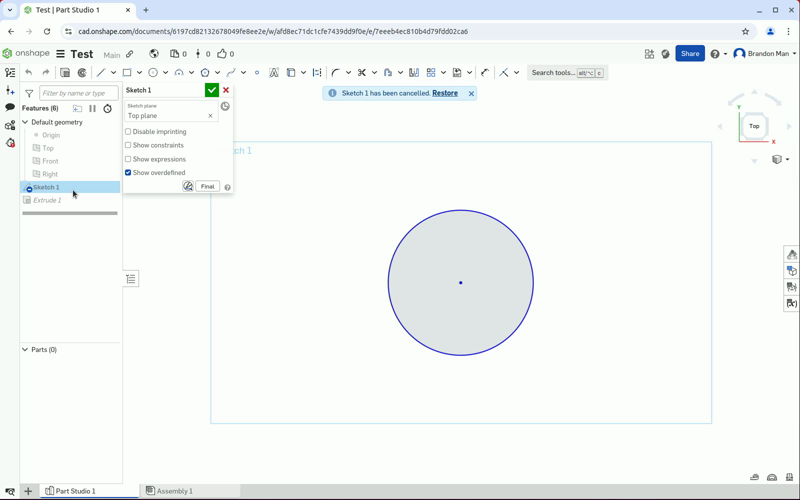
mouse_move(229, 92)
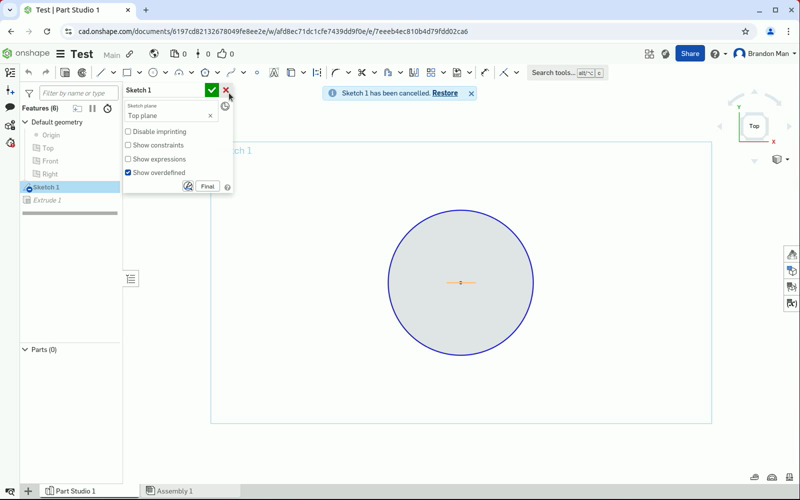
click(229, 92)
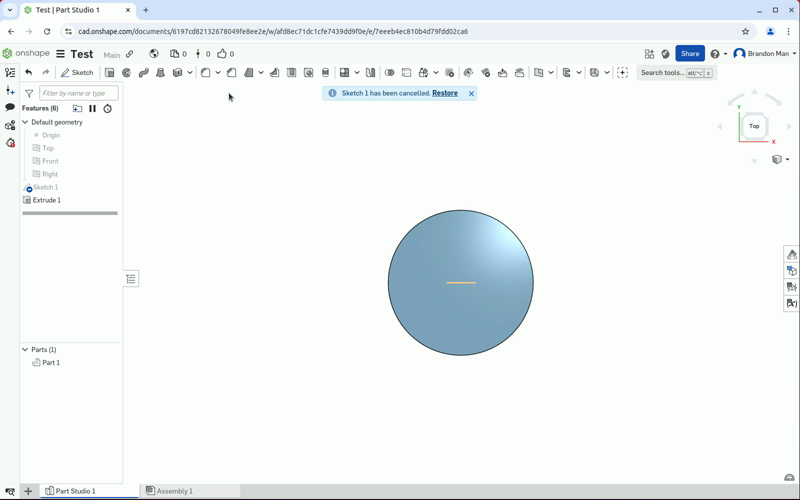
mouse_move(541, 75)
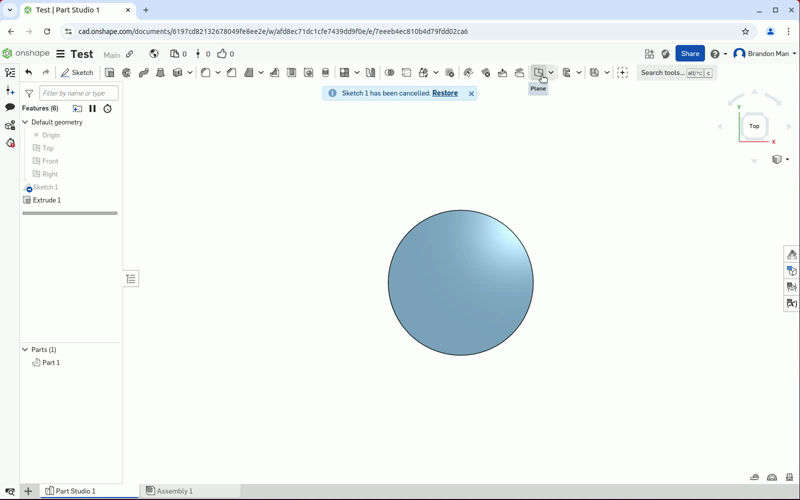
click(541, 75)
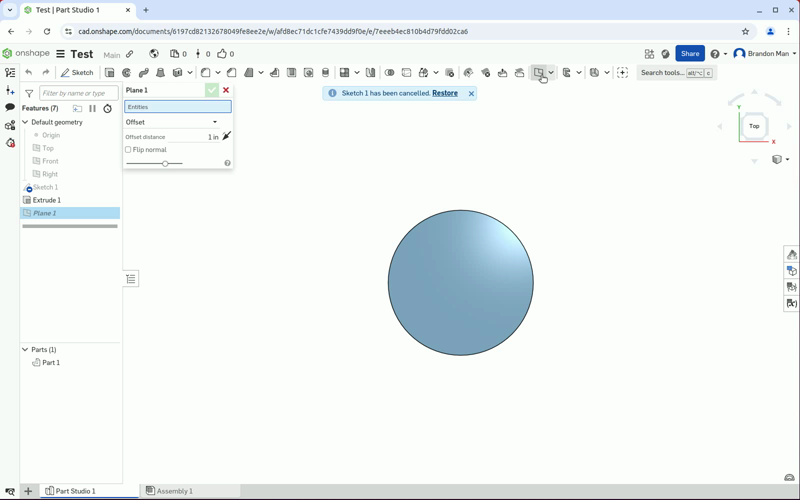
mouse_move(73, 150)
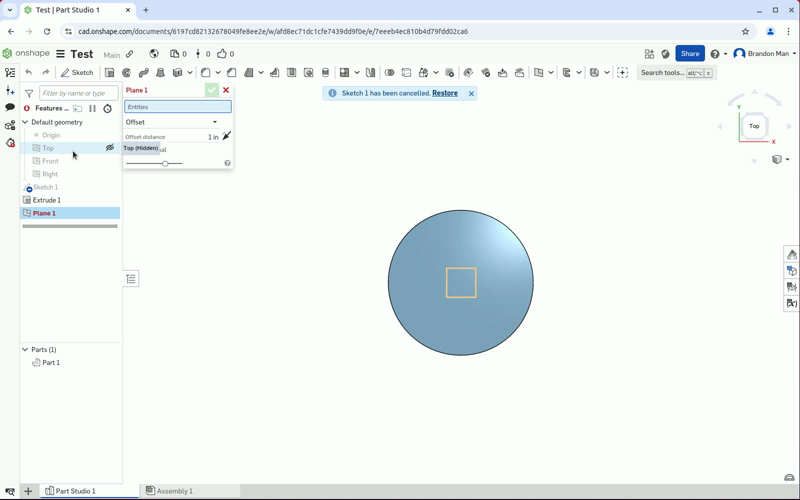
click(73, 150)
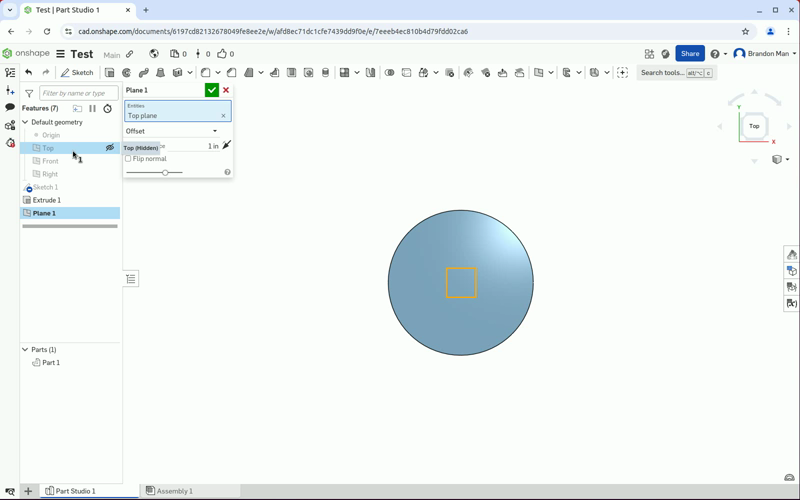
key(tab, 2)
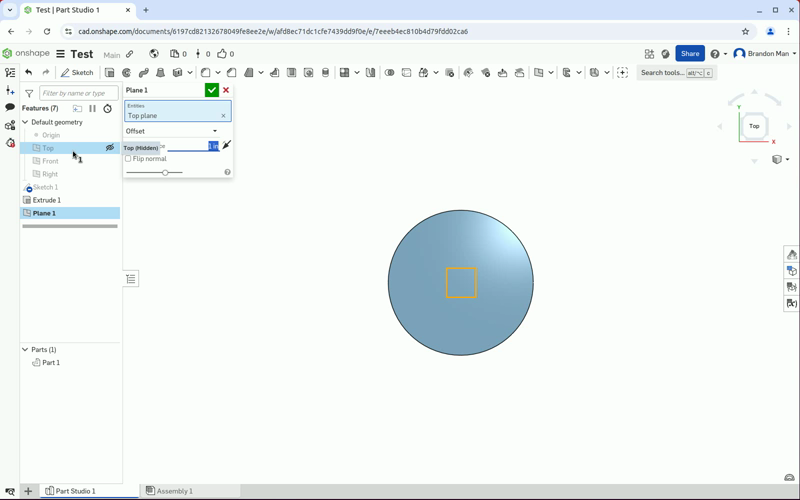
text(8.196)
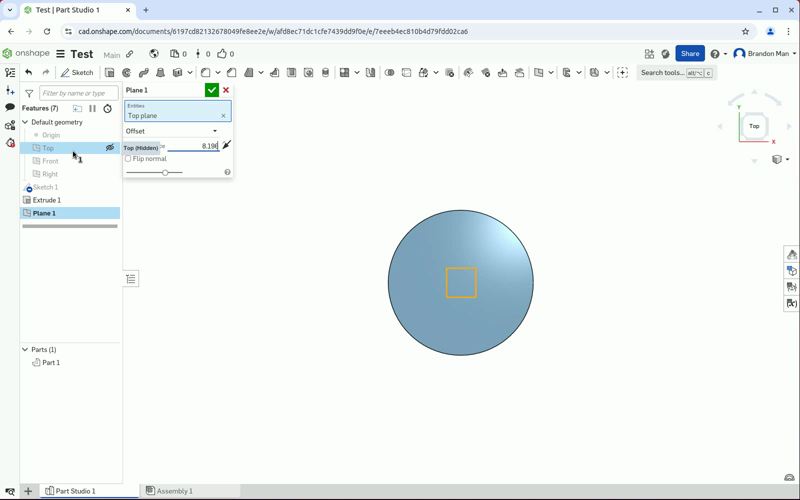
key(enter, 2)
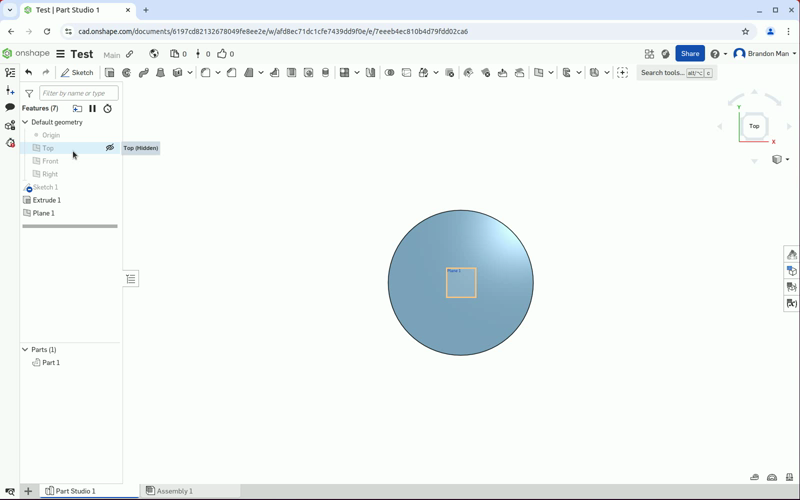
key(shift+s)
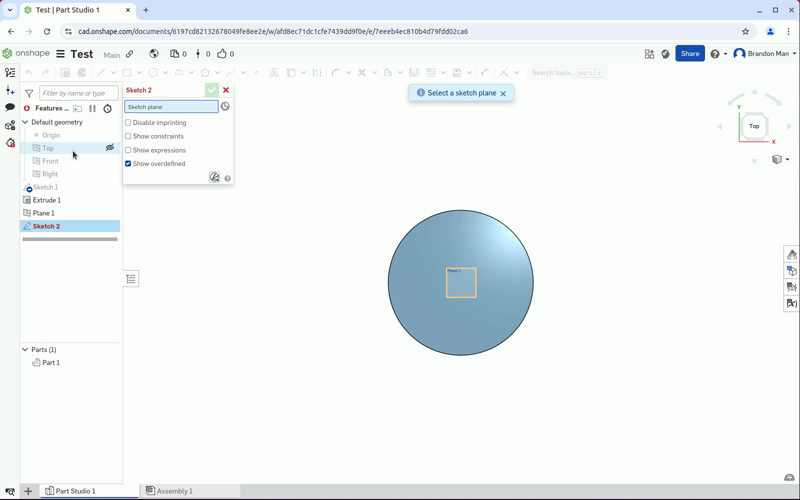
mouse_move(73, 215)
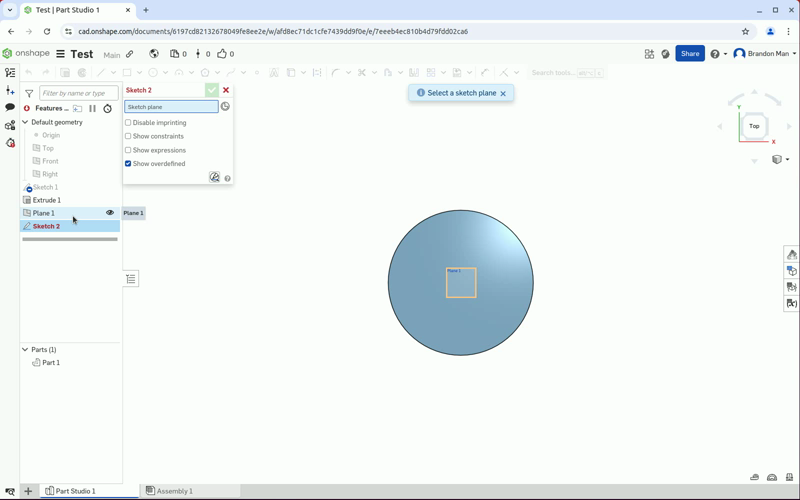
click(73, 215)
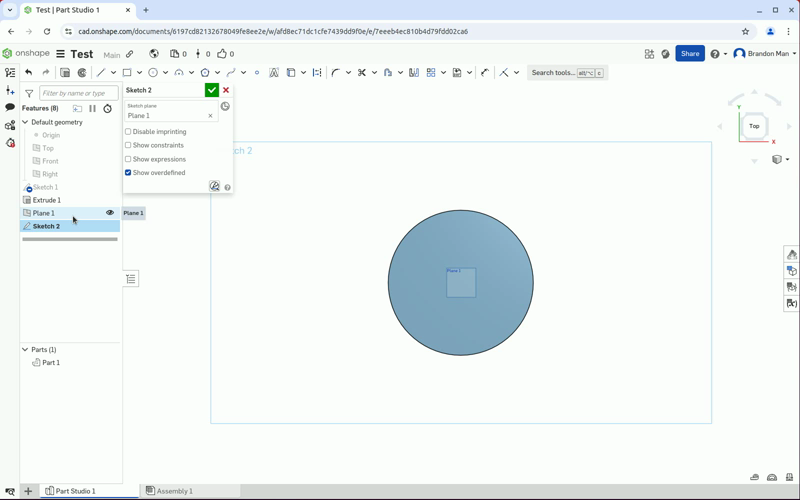
mouse_move(73, 352)
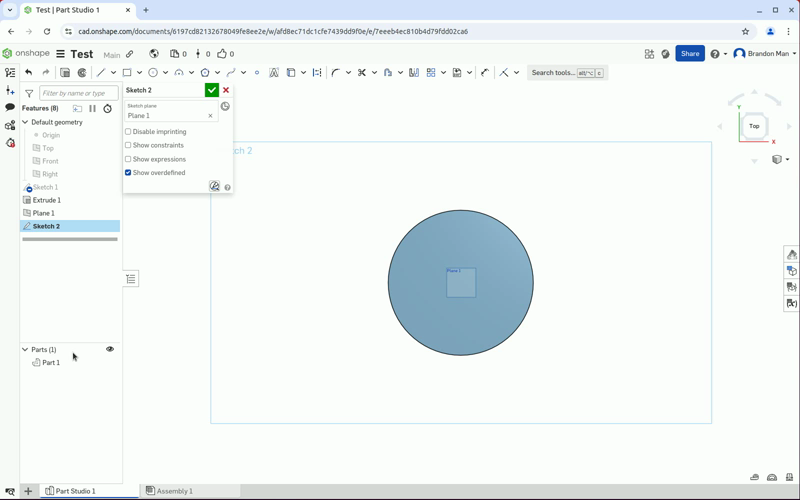
key(y)
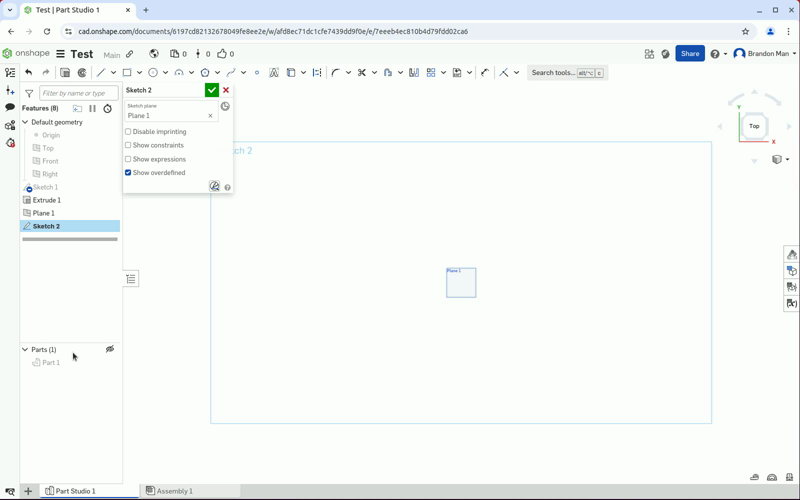
key(c)
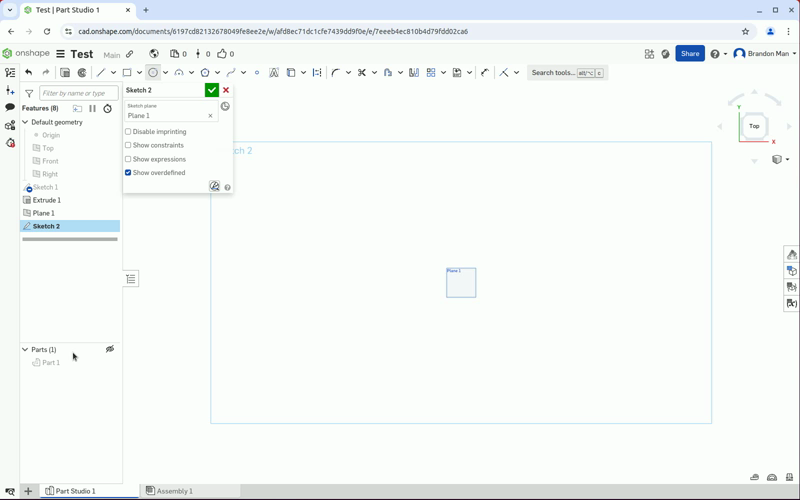
key_down(shift)
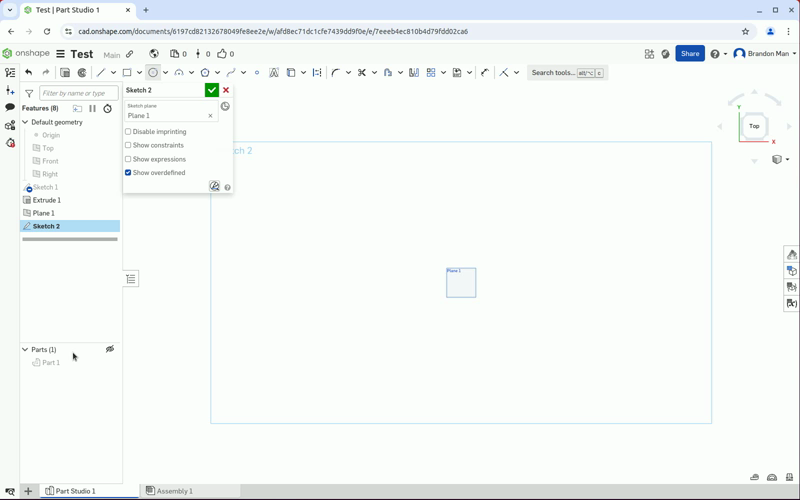
mouse_move(460, 282)
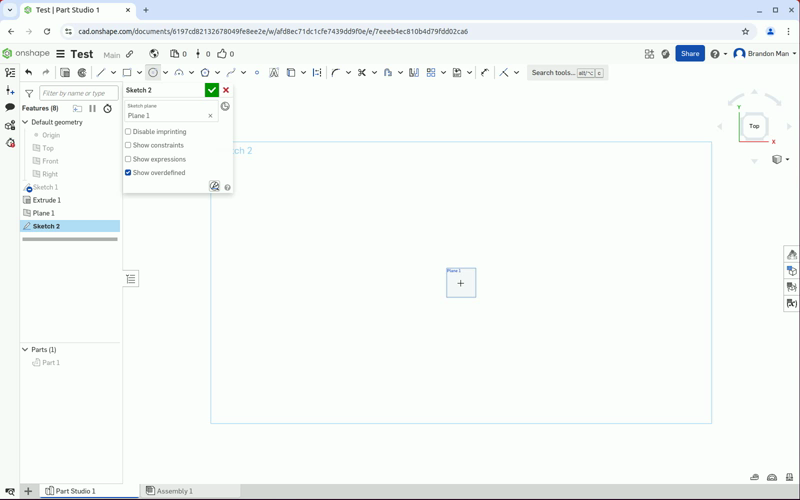
click(460, 282)
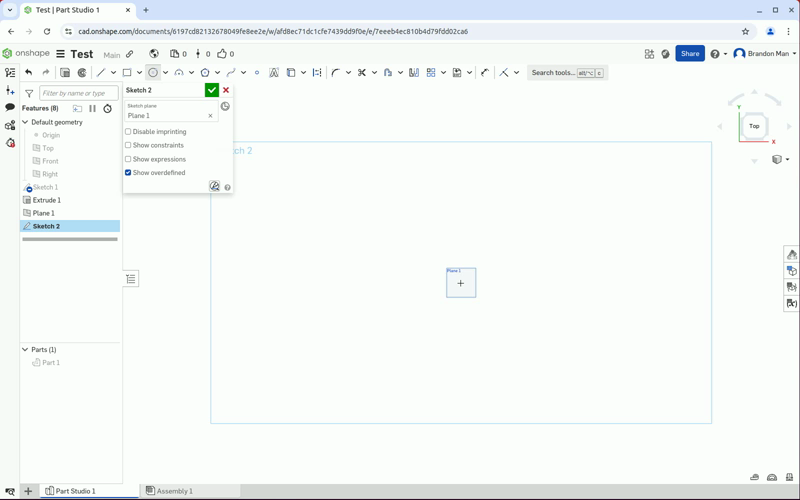
key_up(shift)
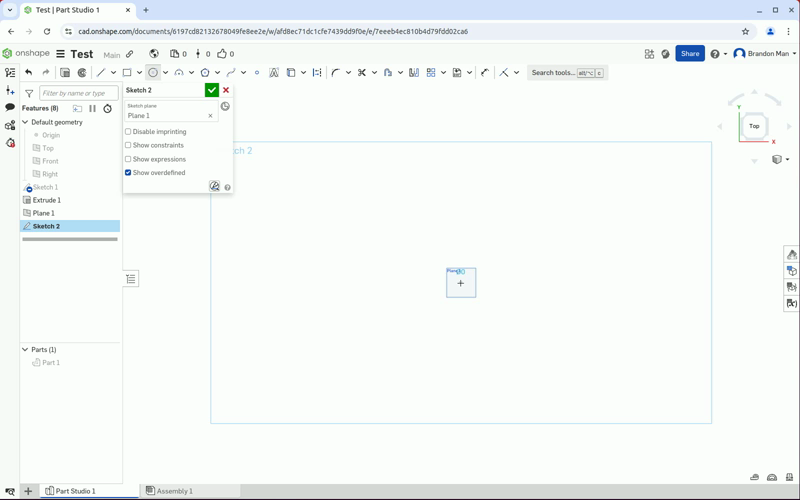
mouse_move(511, 282)
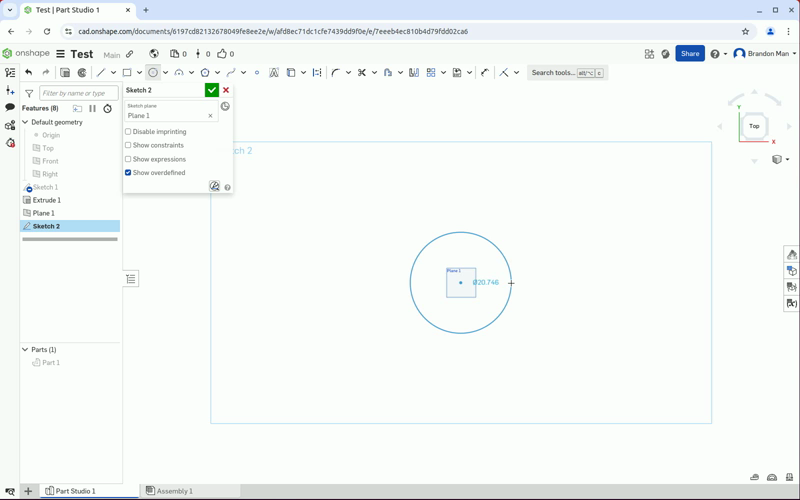
click(511, 282)
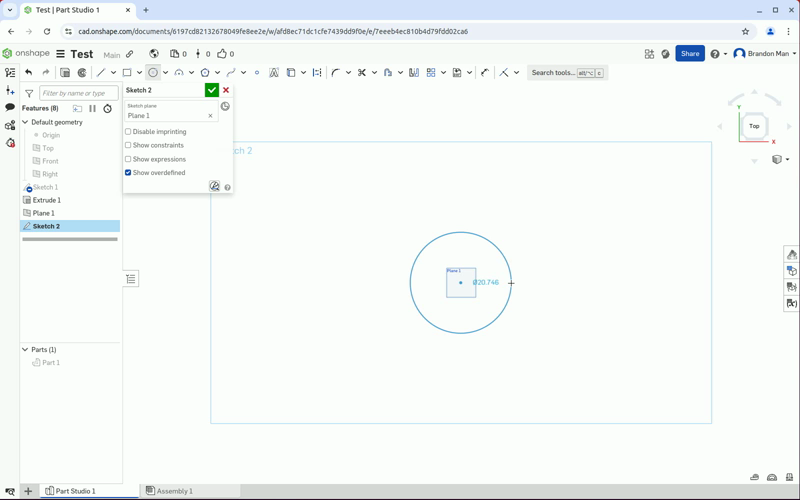
key(esc)
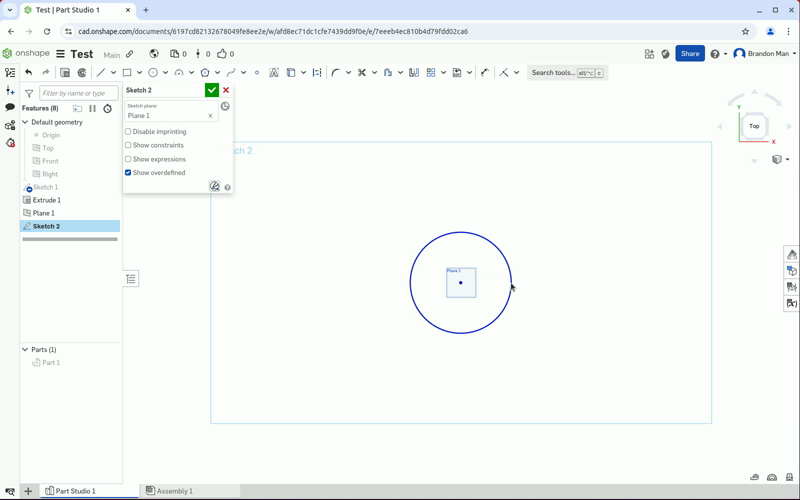
mouse_move(478, 244)
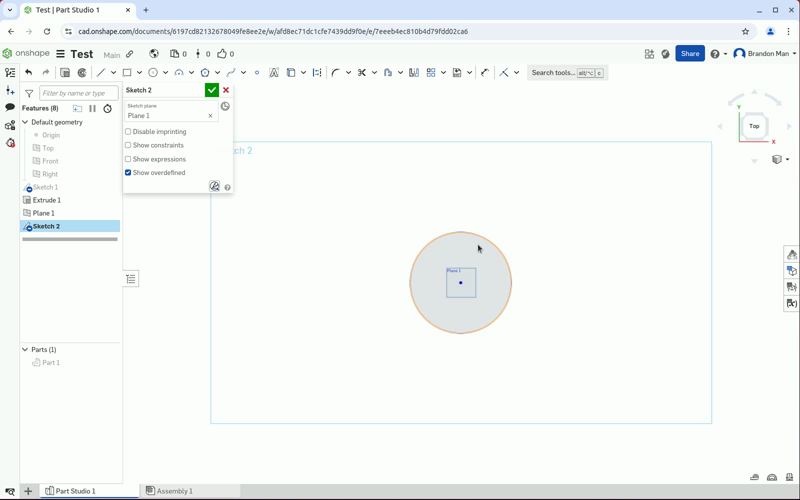
click(478, 244)
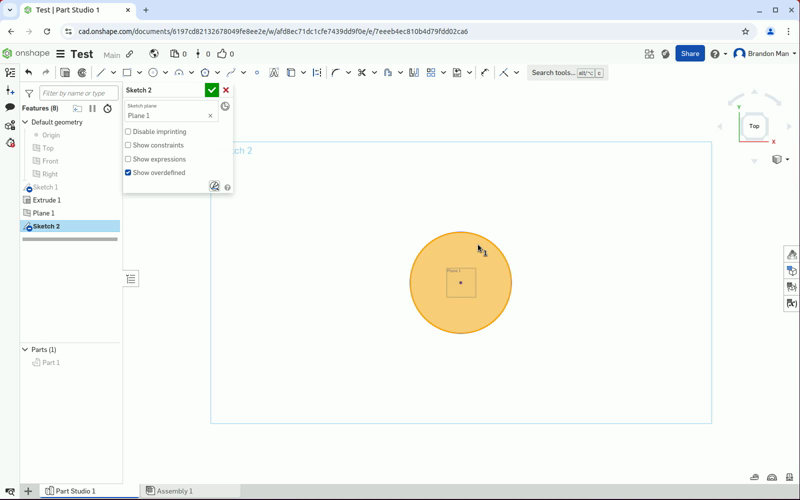
mouse_move(73, 352)
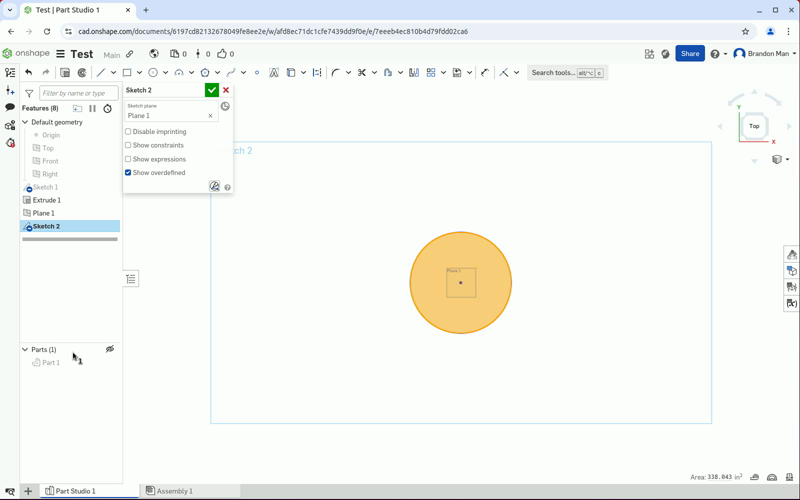
key(shift+y)
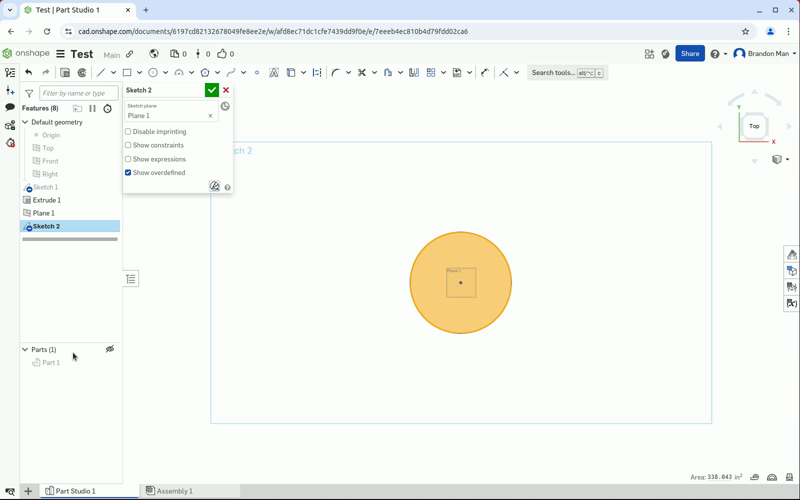
key(shift+e)
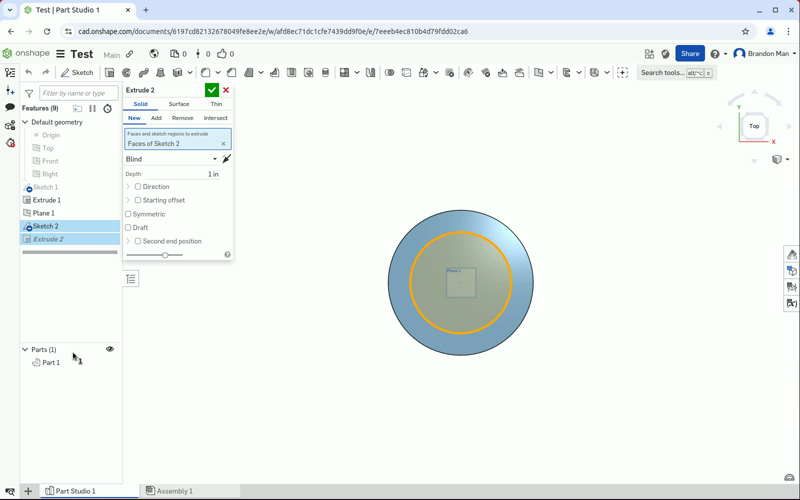
mouse_move(143, 106)
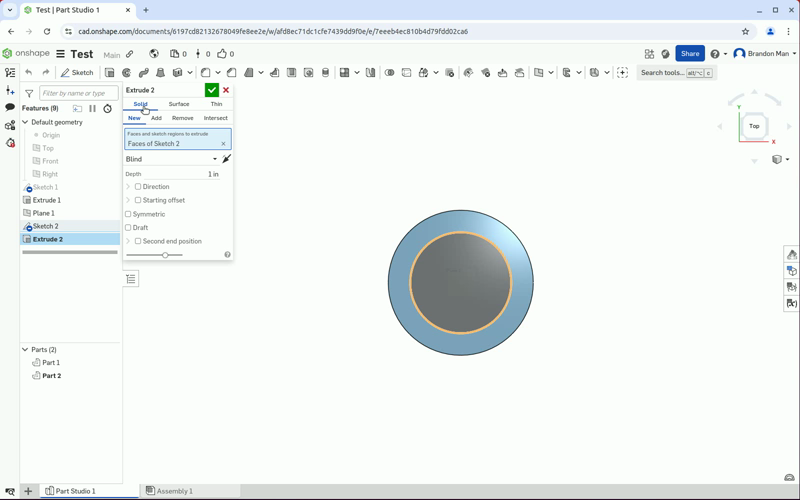
click(143, 106)
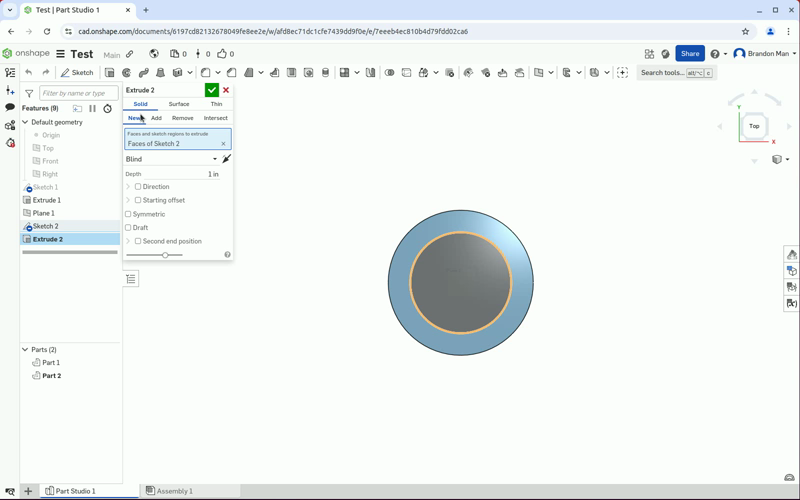
mouse_move(137, 120)
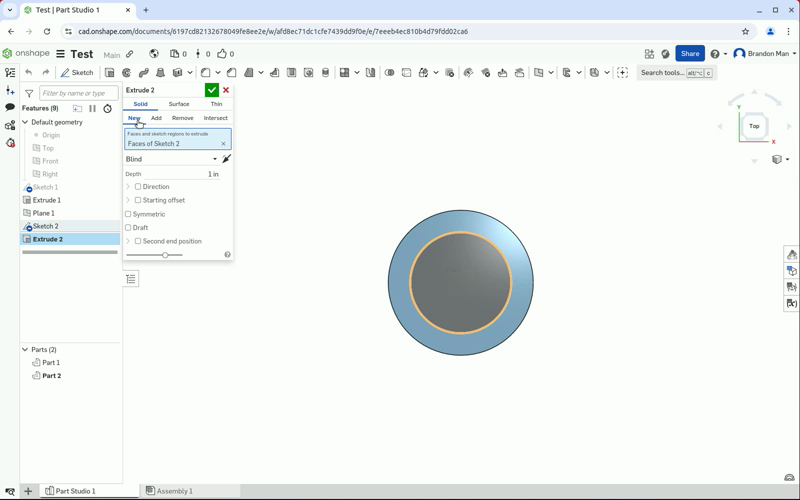
click(137, 120)
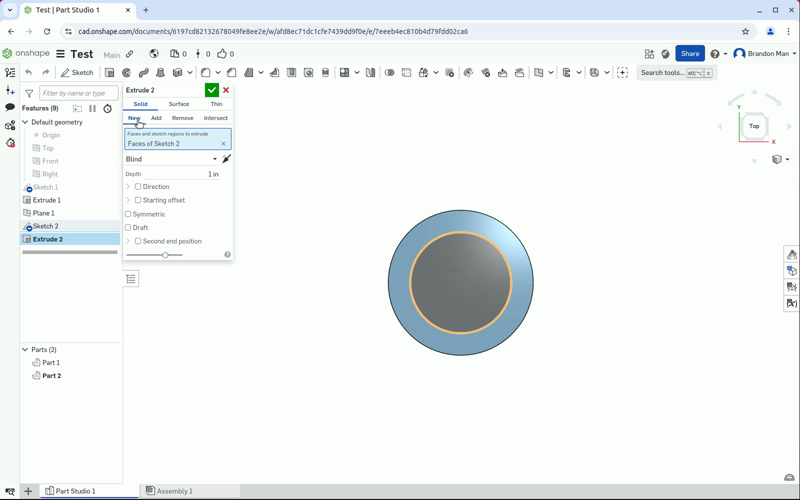
key(tab, 4)
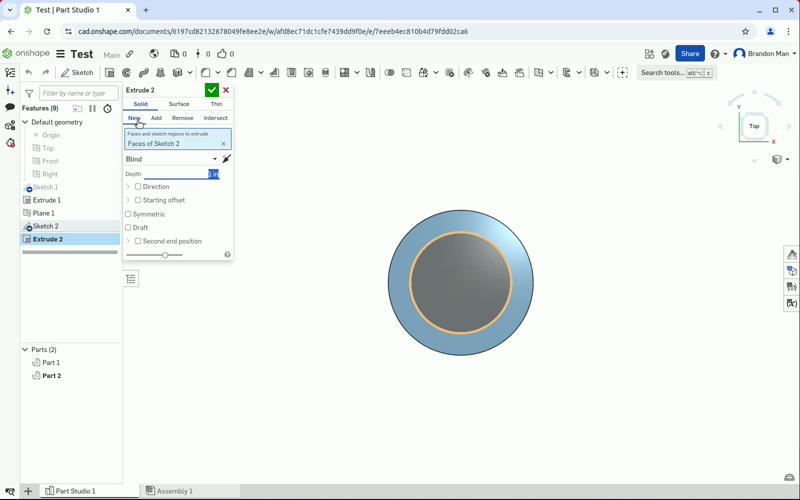
text(11.554)
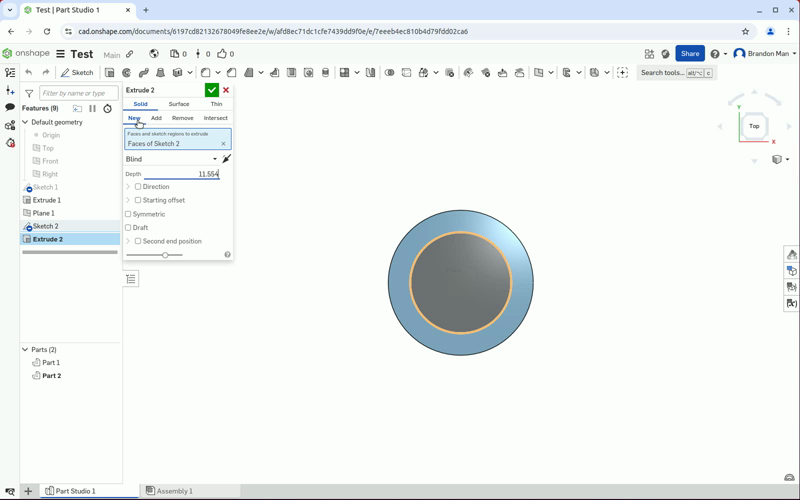
key(enter)
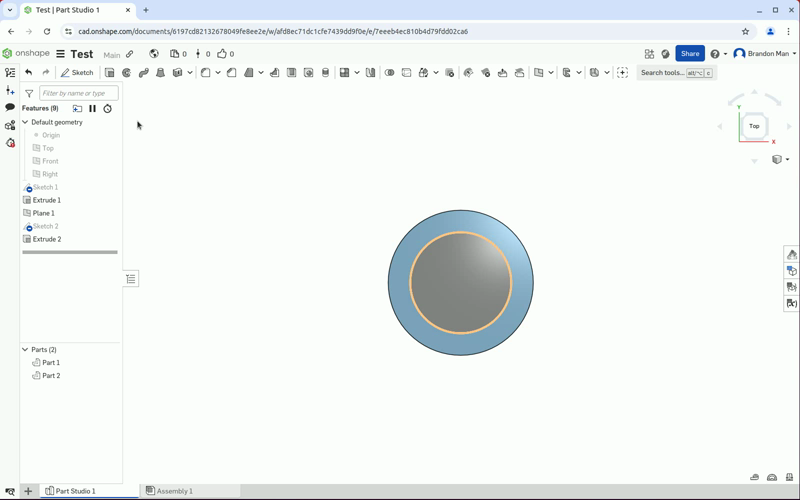
key(shift+h)
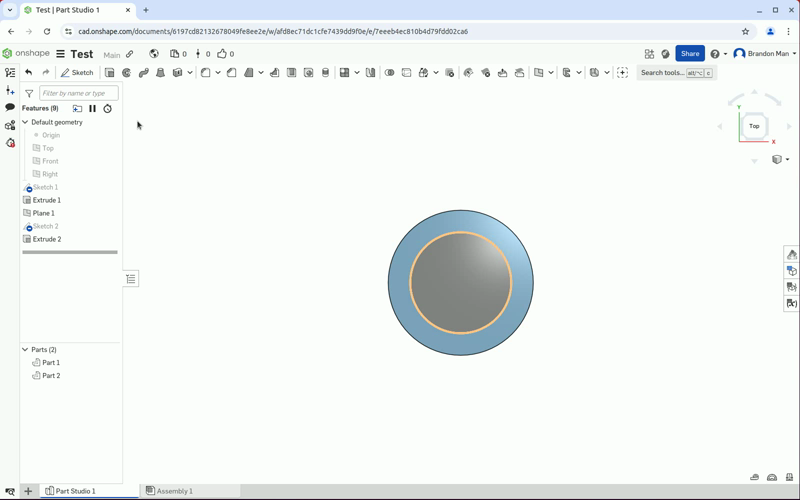
key(shift+h)
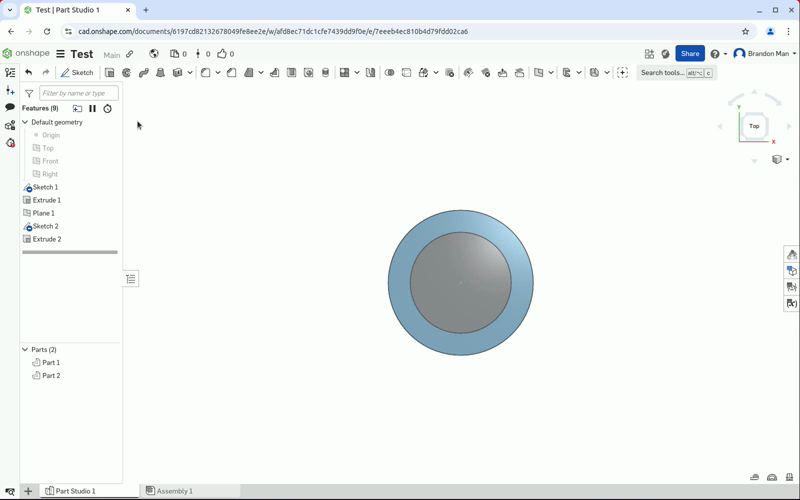
key(shift+7)
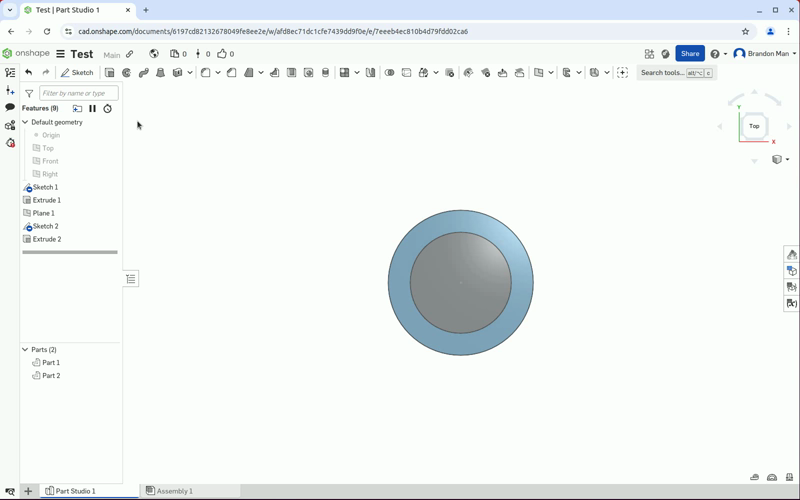
key(up, 3)
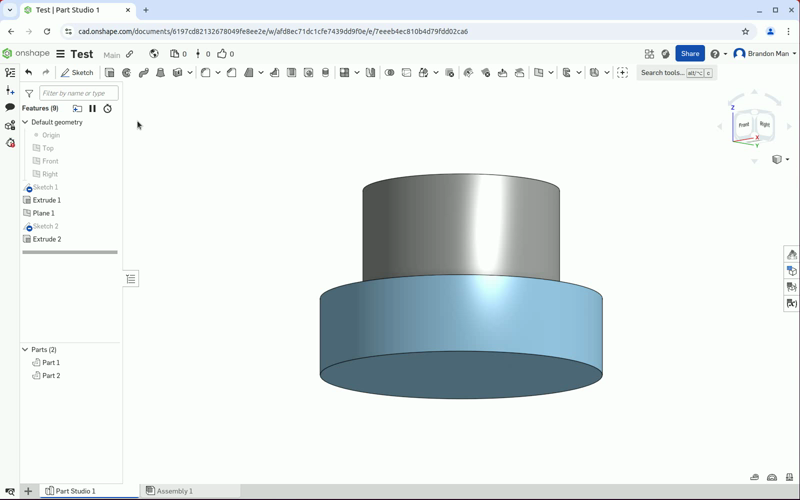
key(left, 3)
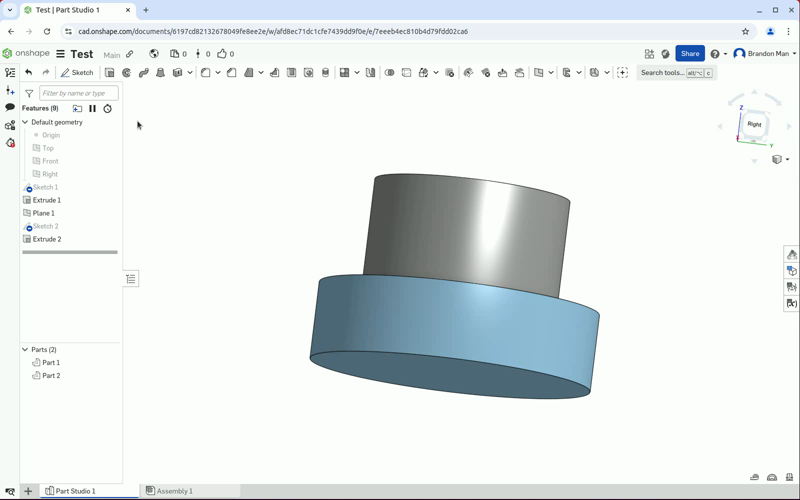
key(right, 3)
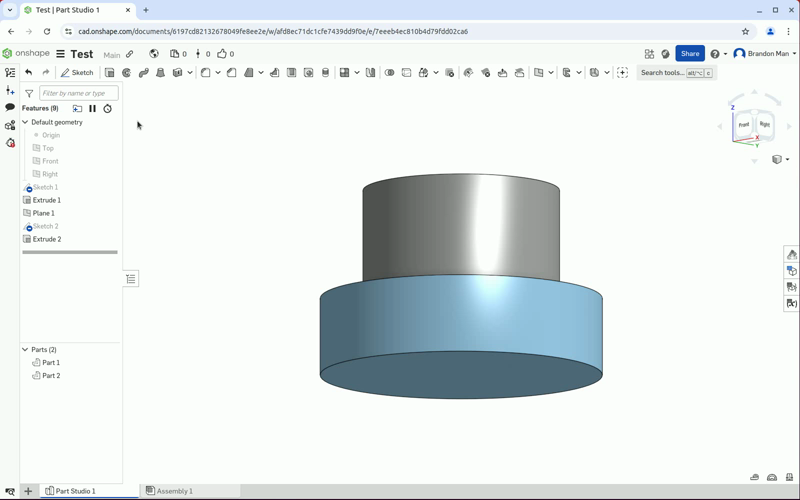
key(down, 3)
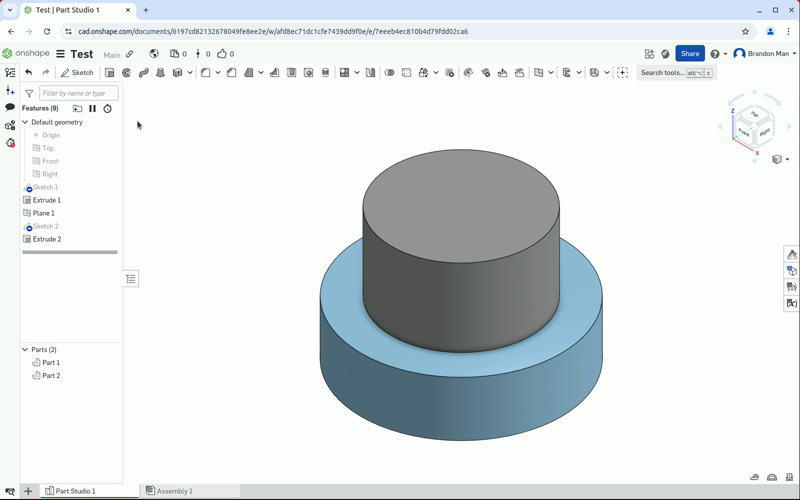
mouse_move(73, 189)
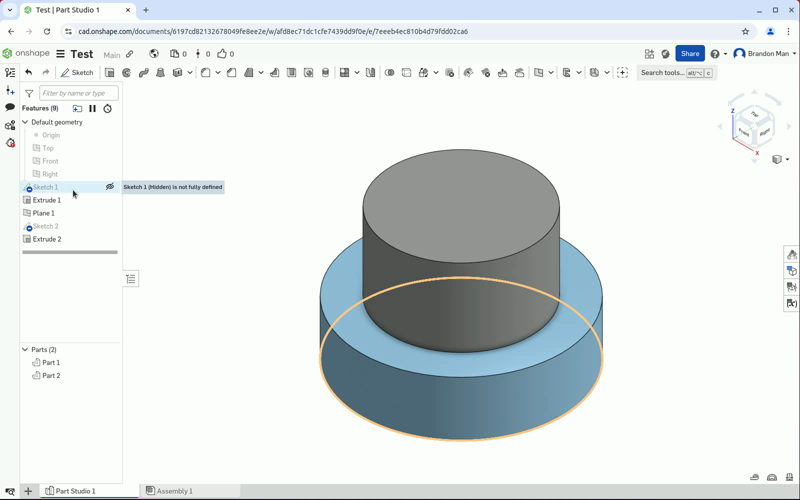
click(73, 189)